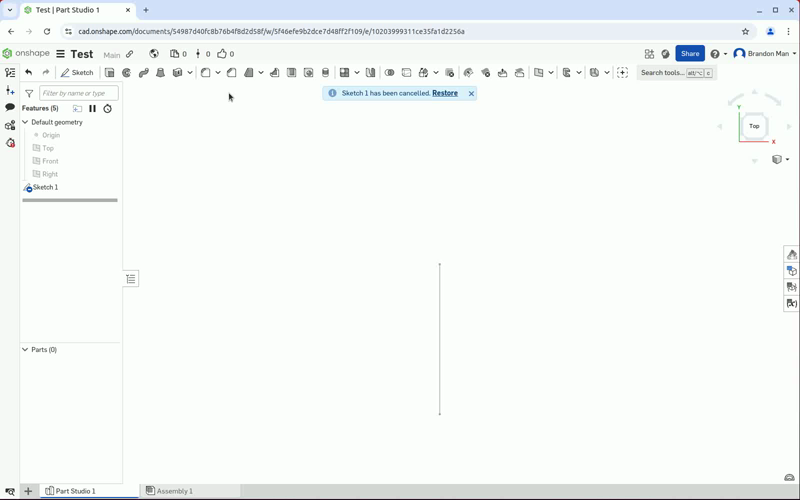
key(shift+h)
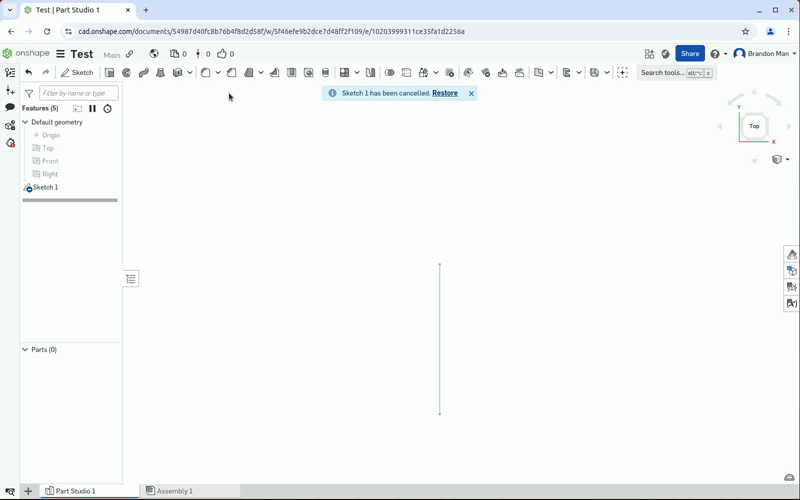
key(shift+s)
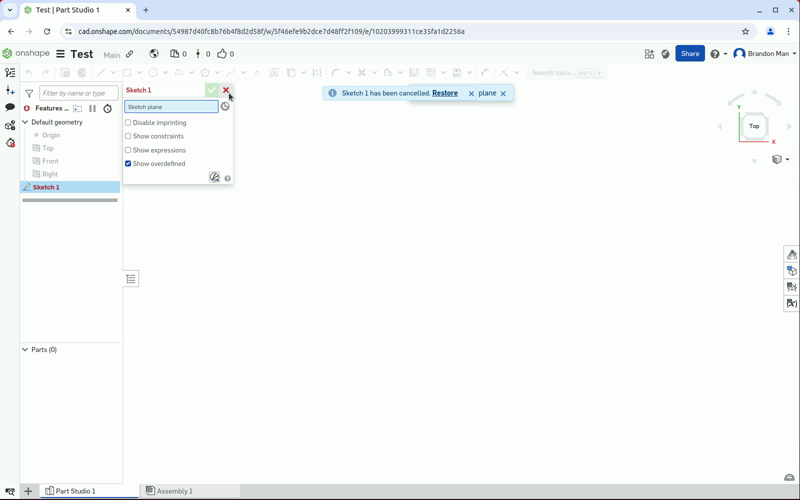
mouse_move(73, 150)
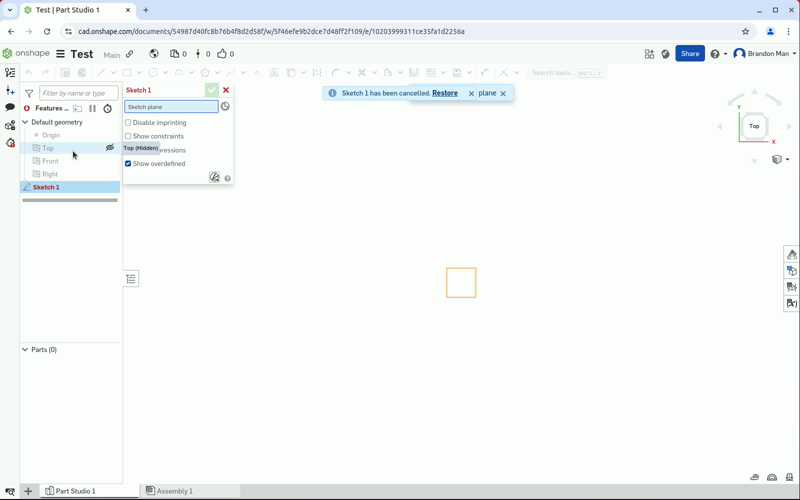
click(73, 150)
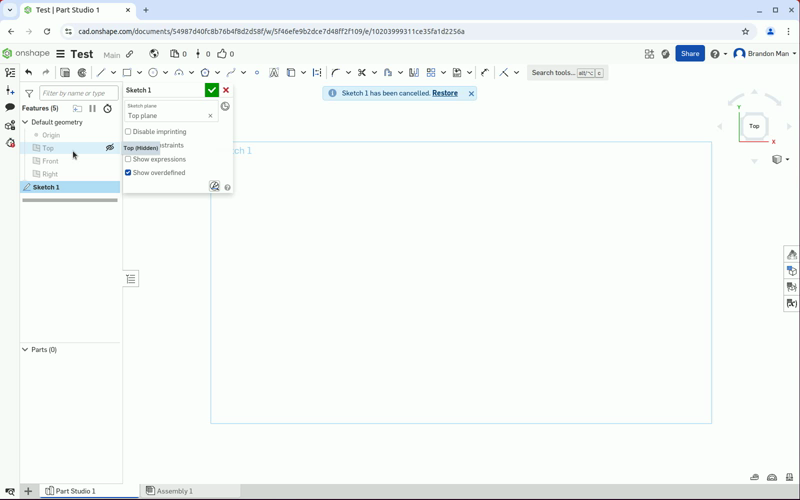
mouse_move(73, 352)
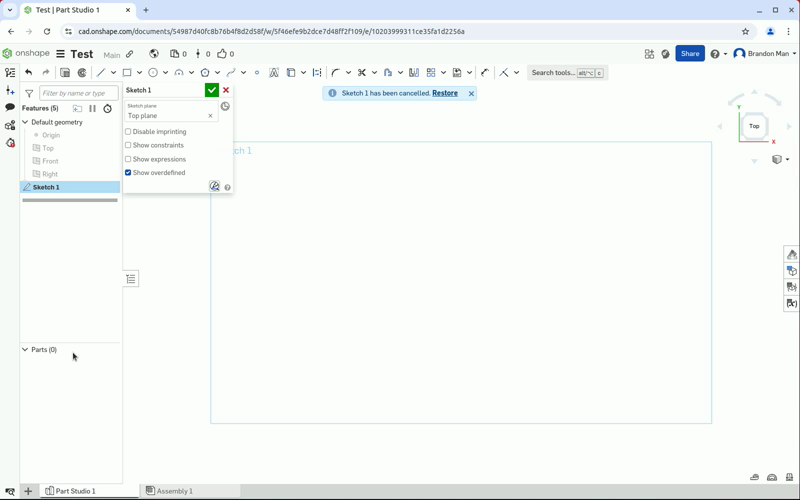
key(y)
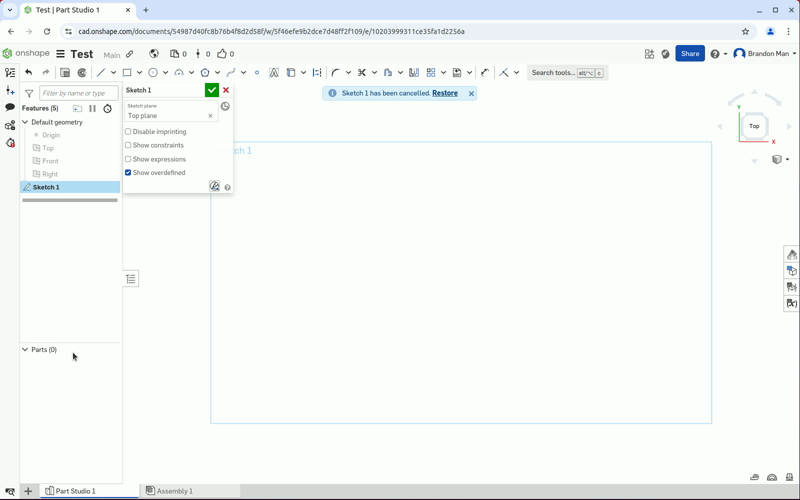
key(c)
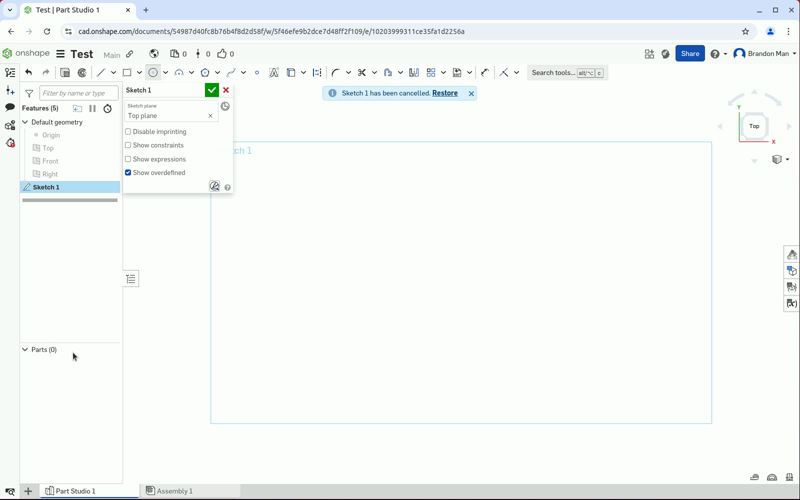
key_down(shift)
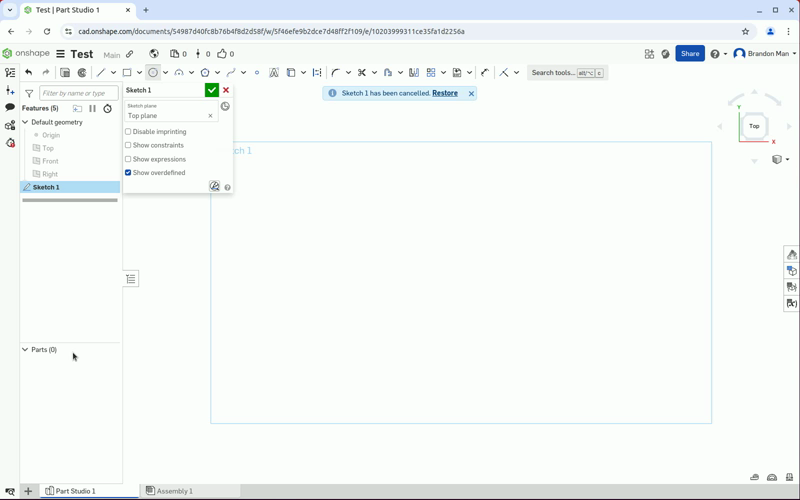
mouse_move(461, 282)
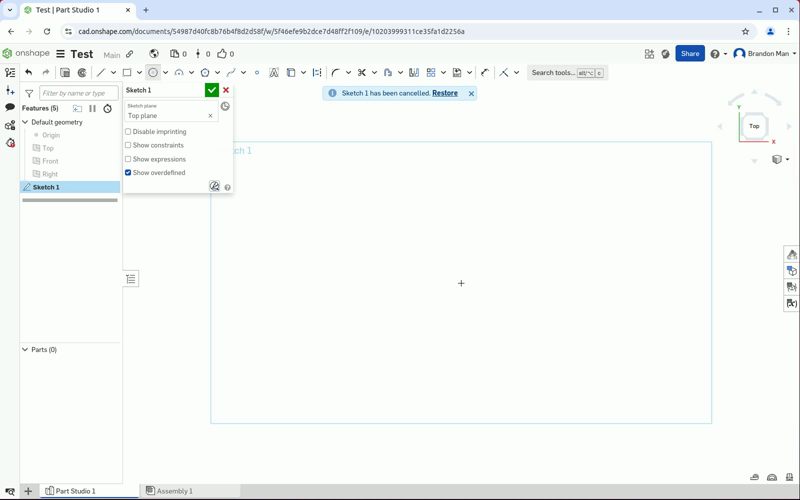
click(461, 282)
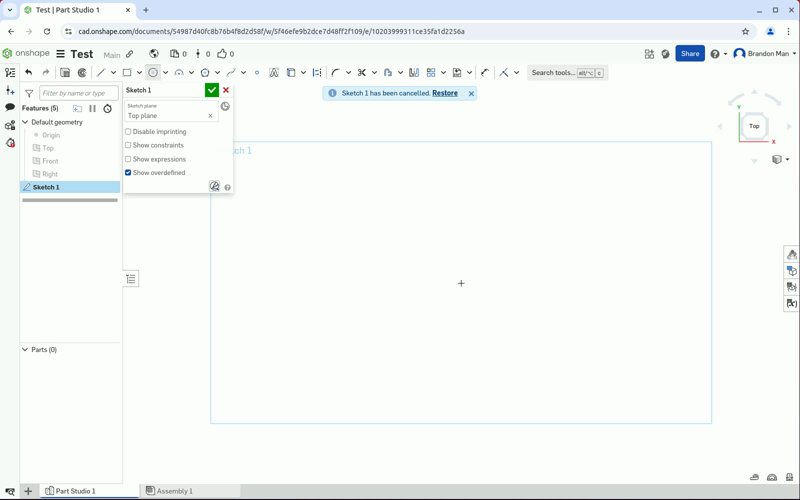
key_up(shift)
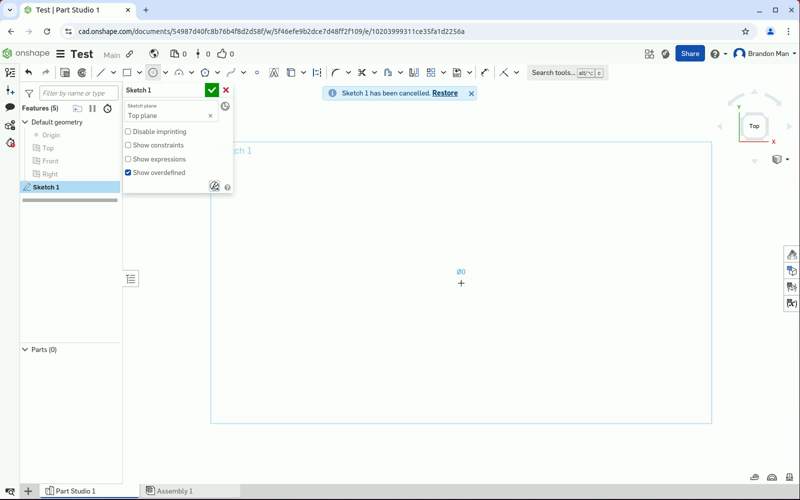
mouse_move(574, 282)
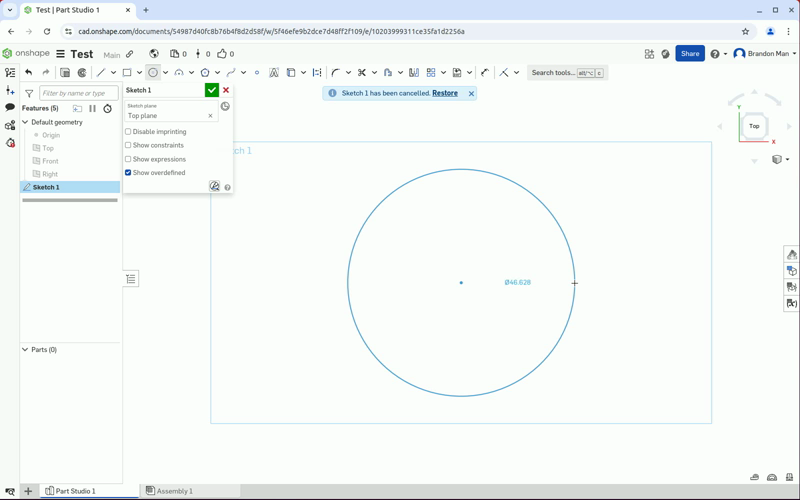
click(574, 282)
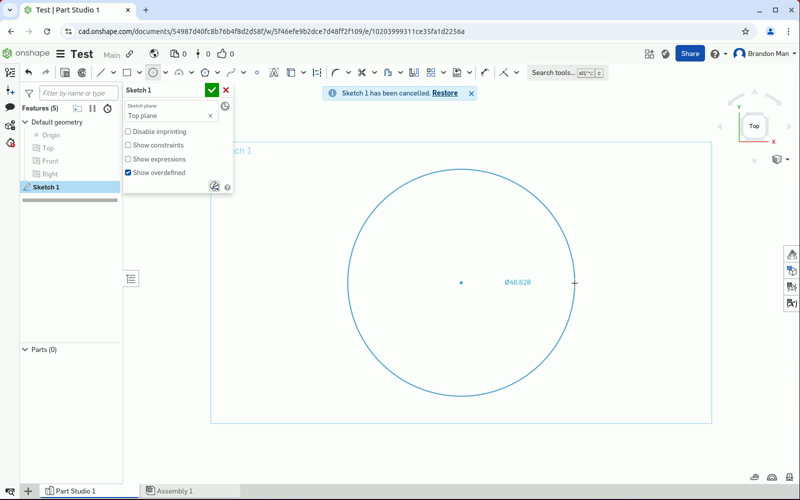
key(esc)
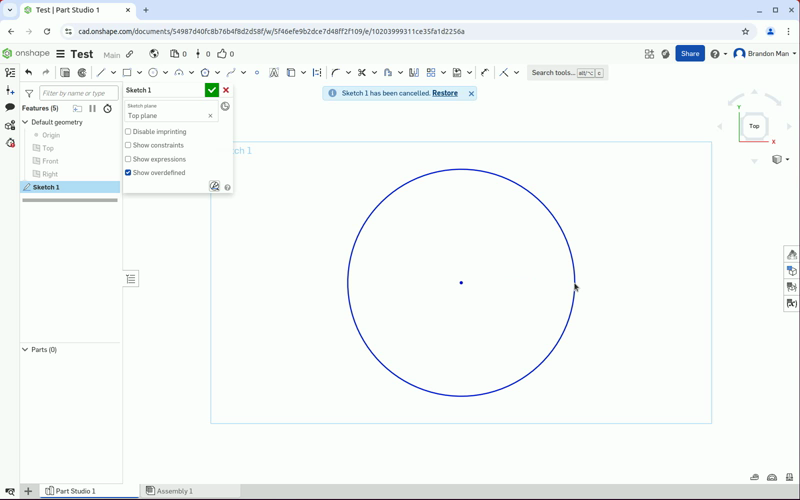
mouse_move(423, 244)
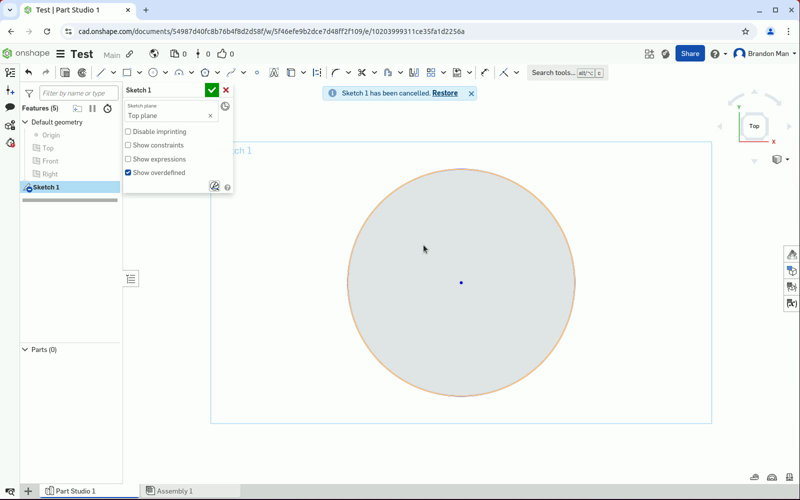
click(423, 244)
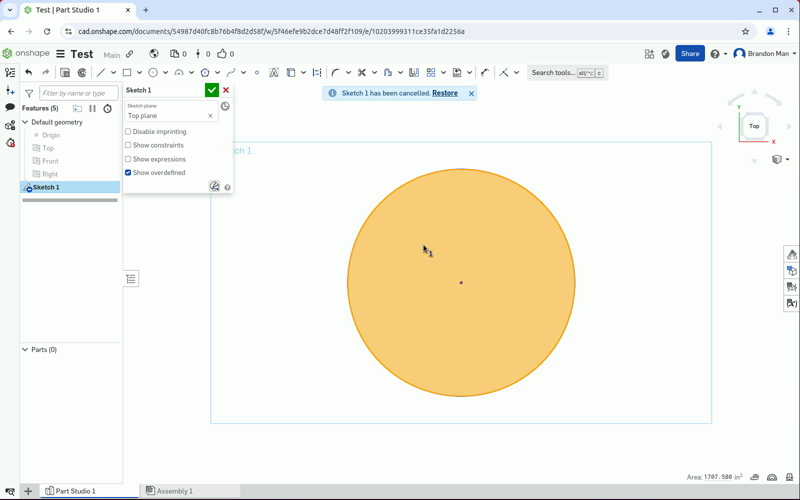
mouse_move(73, 352)
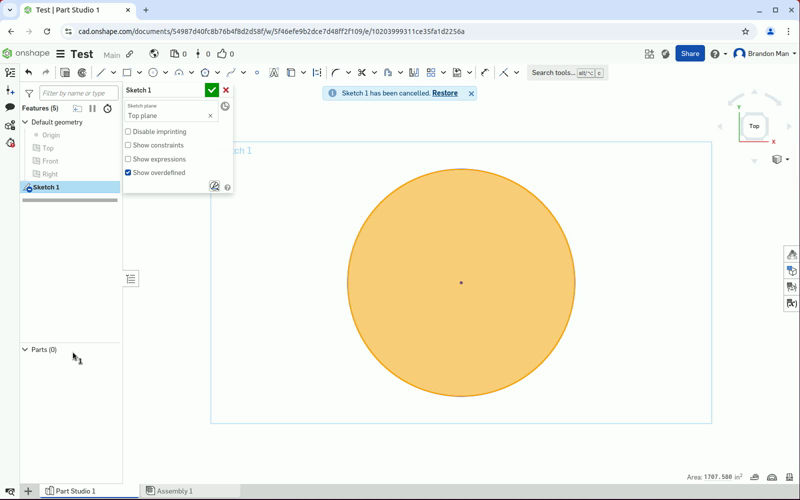
key(shift+y)
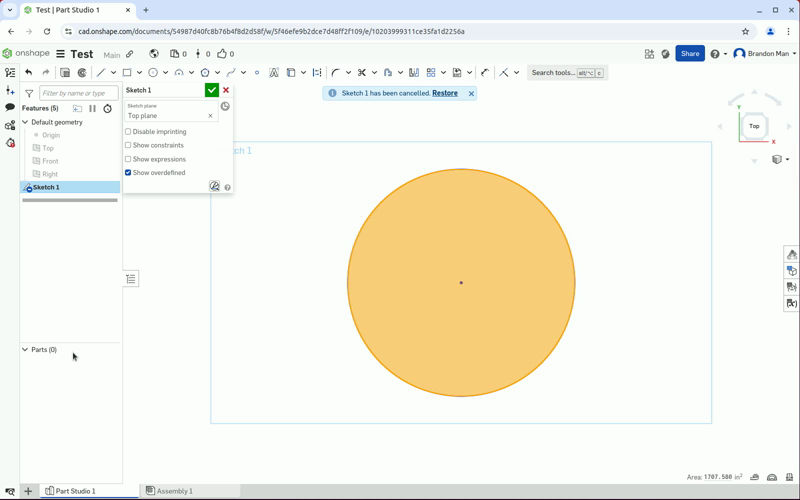
key(shift+e)
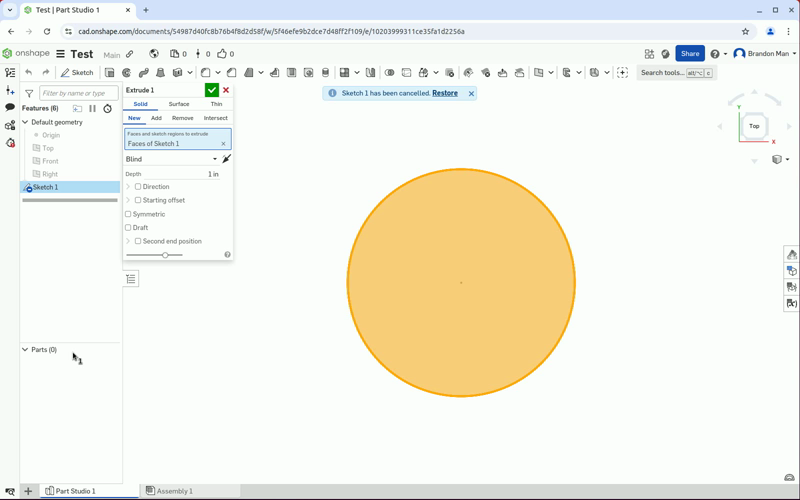
mouse_move(143, 106)
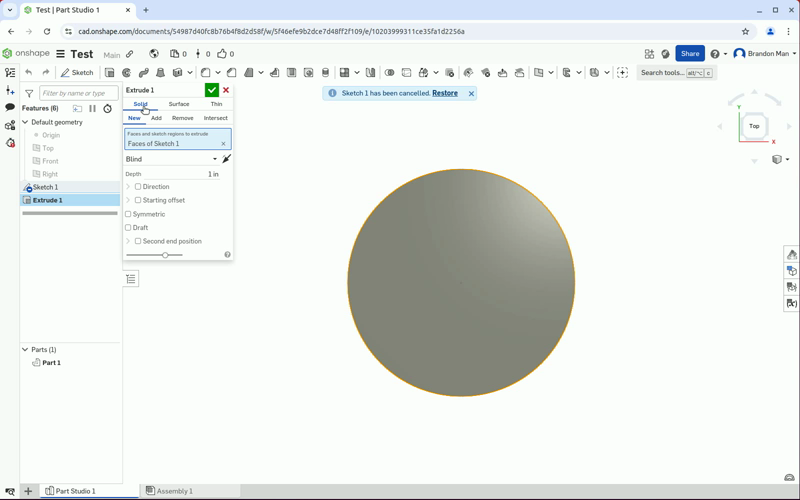
click(143, 106)
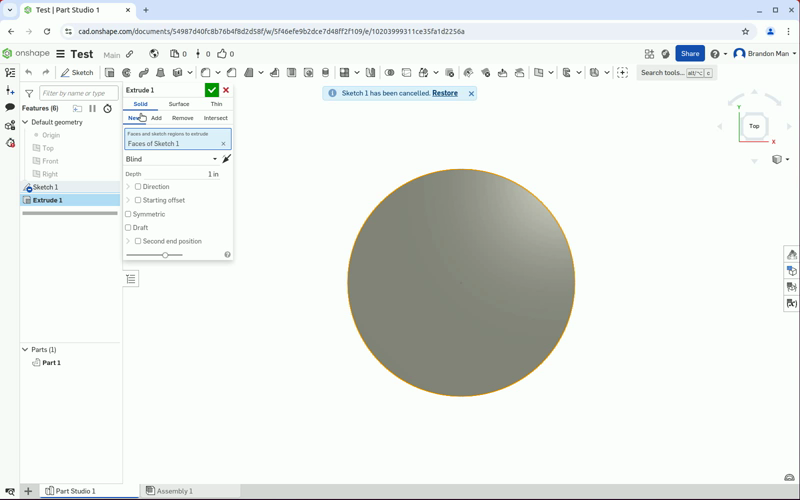
mouse_move(137, 120)
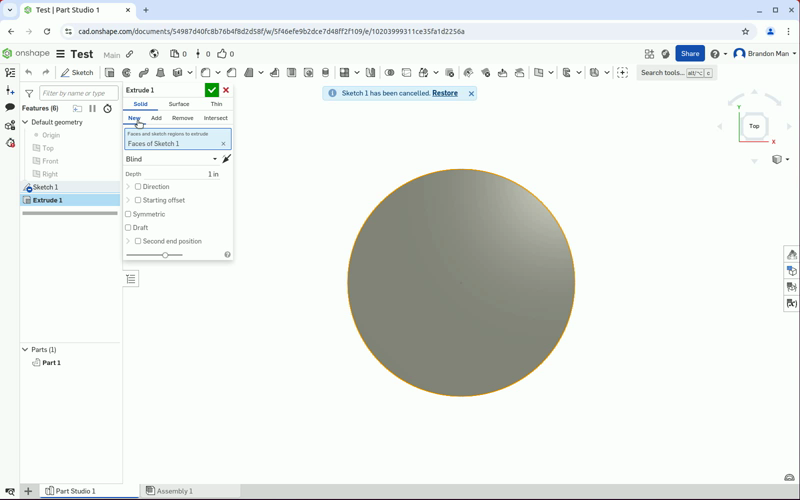
click(137, 120)
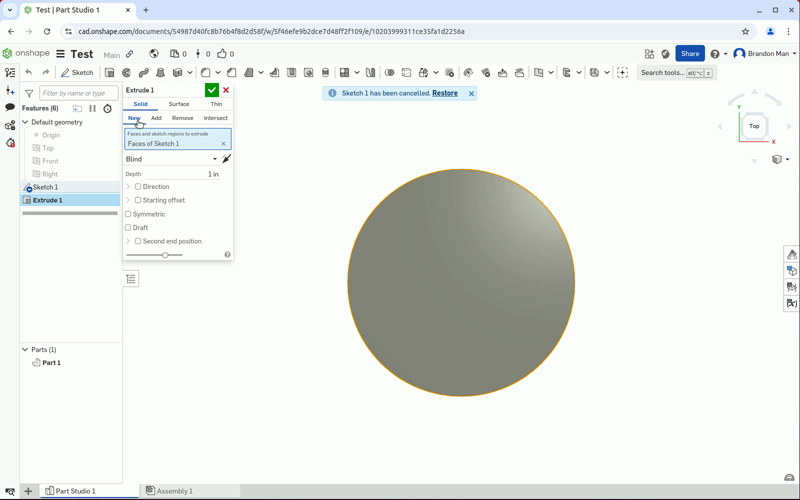
key(tab, 4)
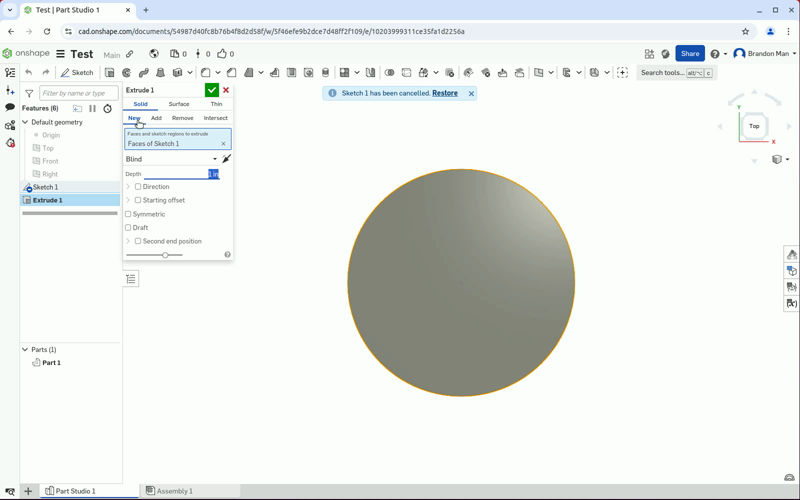
text(18.053)
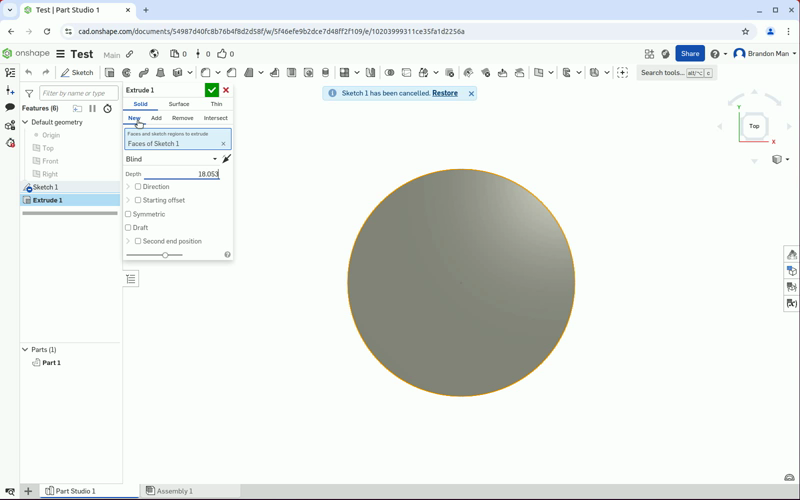
key(enter)
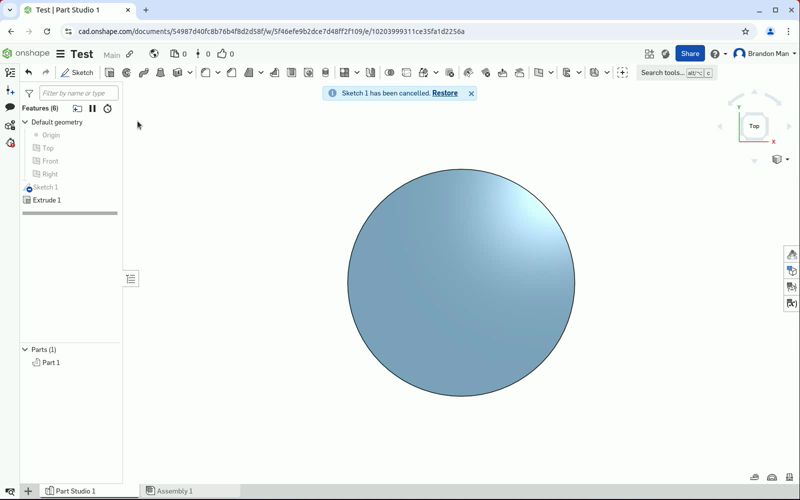
key(shift+h)
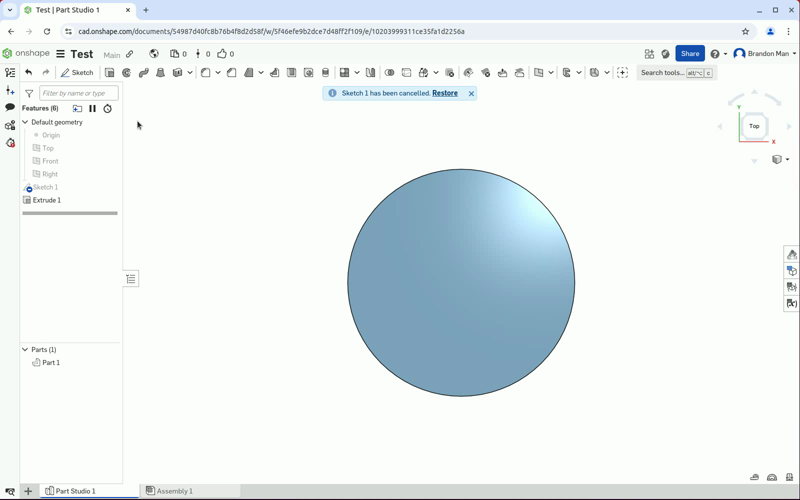
key(shift+h)
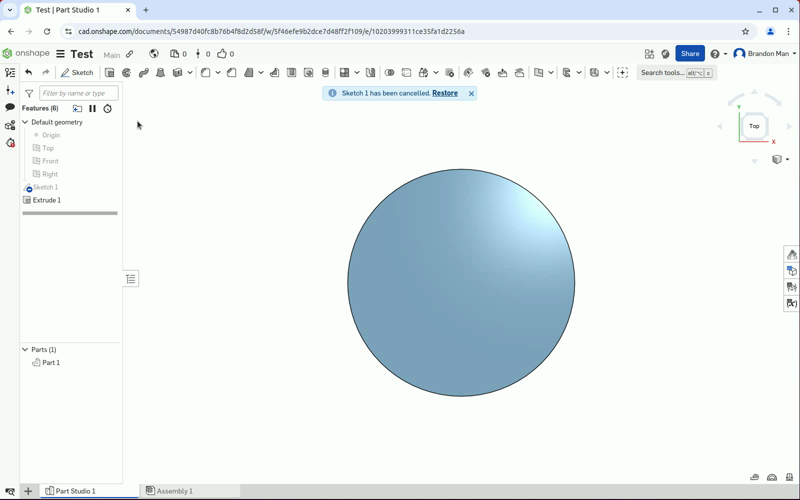
mouse_move(73, 189)
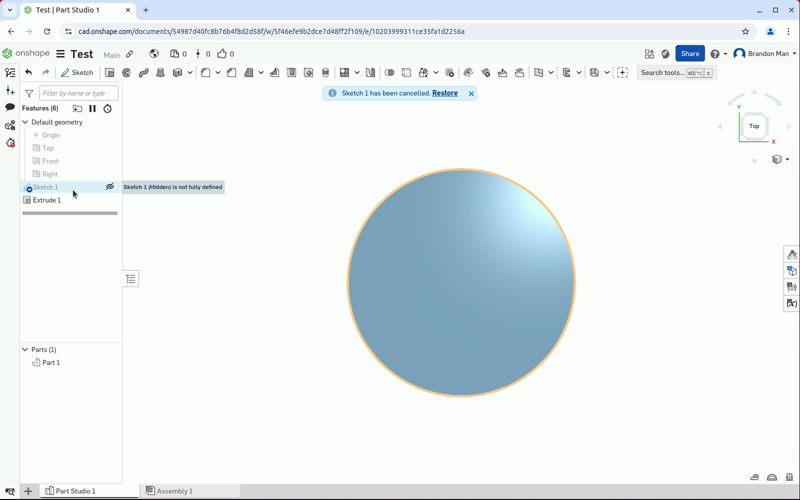
click(73, 189)
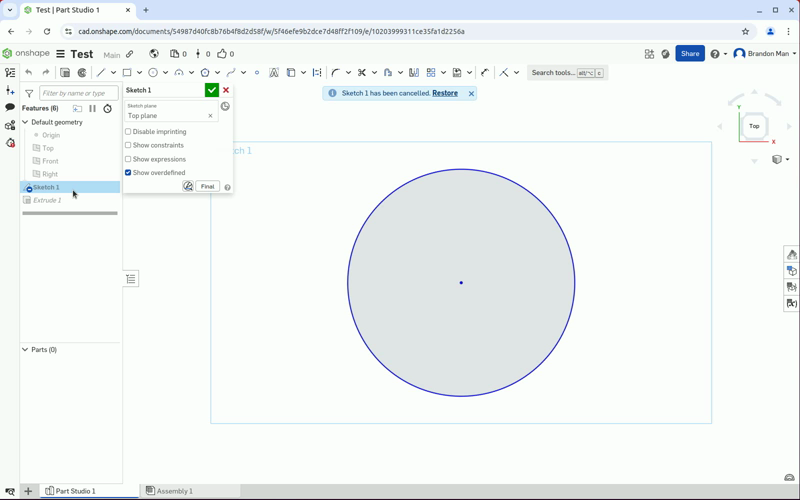
mouse_move(229, 92)
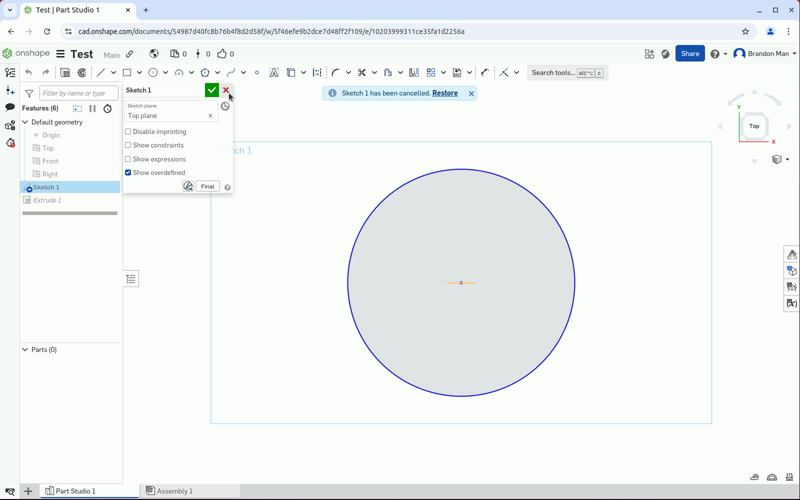
click(229, 92)
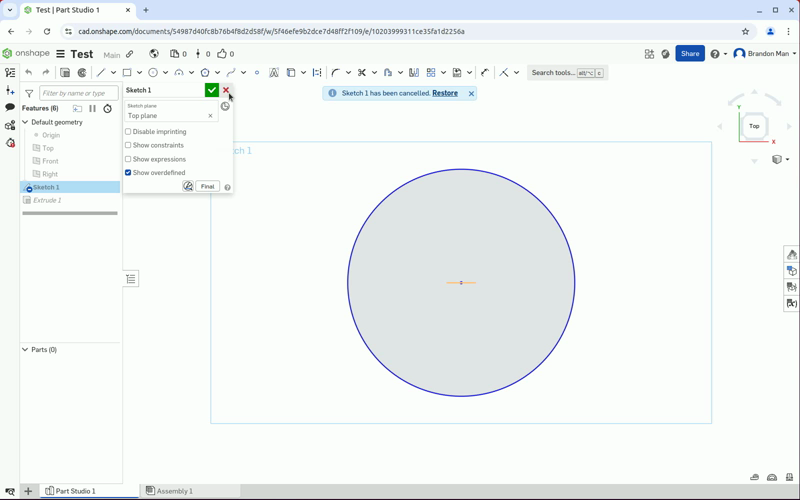
key(shift+s)
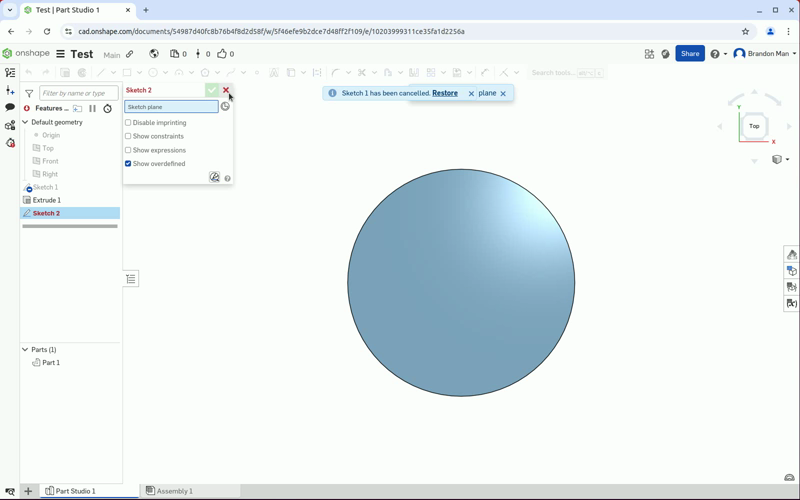
mouse_move(73, 150)
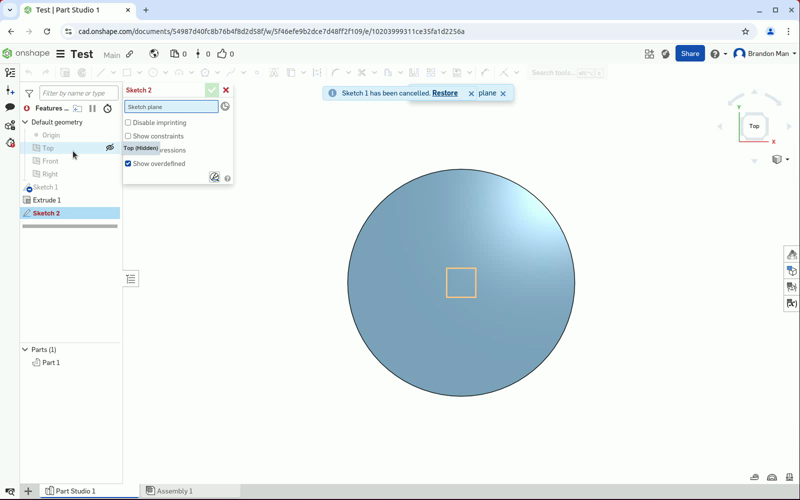
click(73, 150)
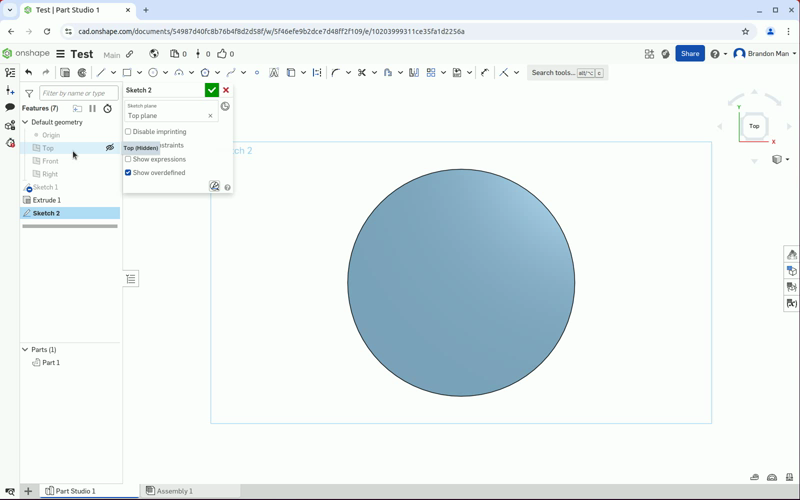
mouse_move(73, 352)
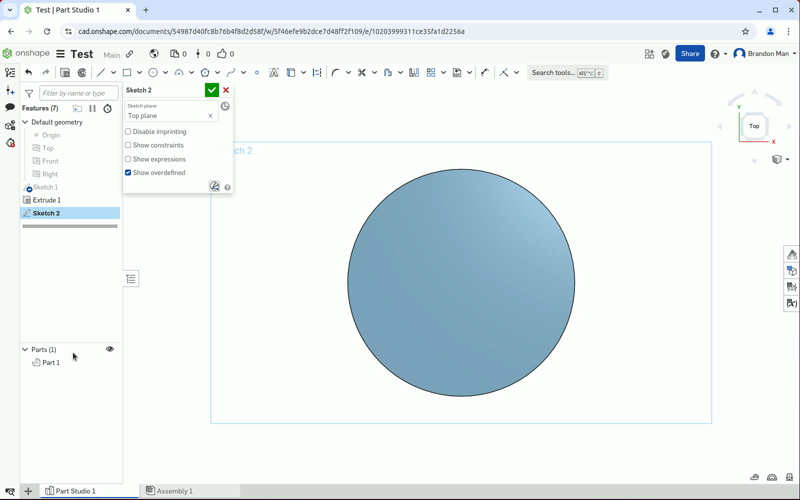
key(y)
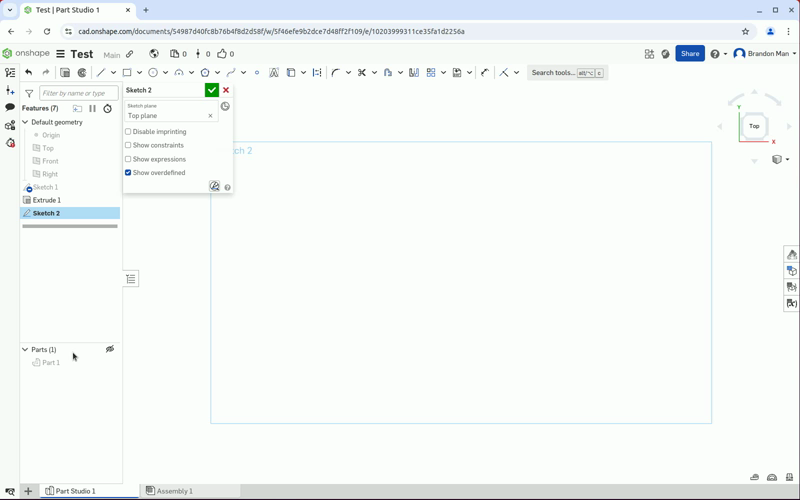
key(c)
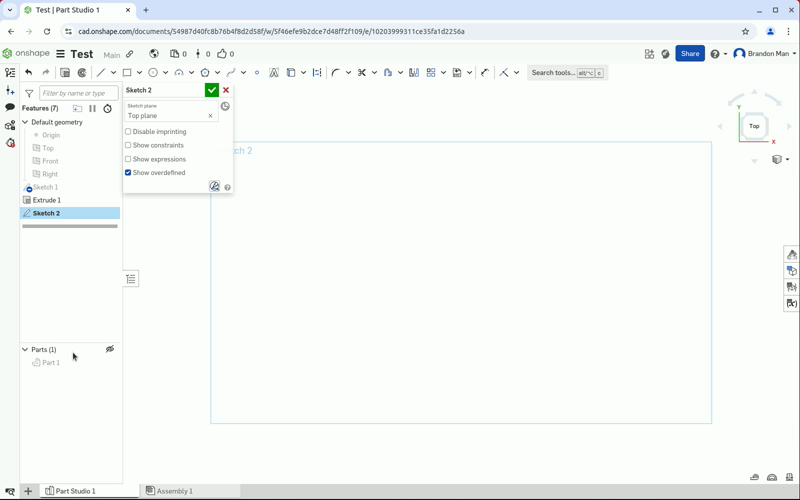
key_down(shift)
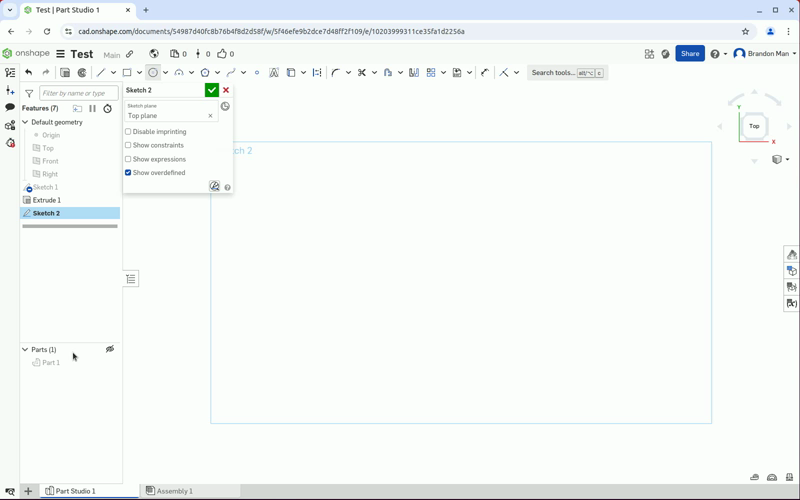
mouse_move(461, 282)
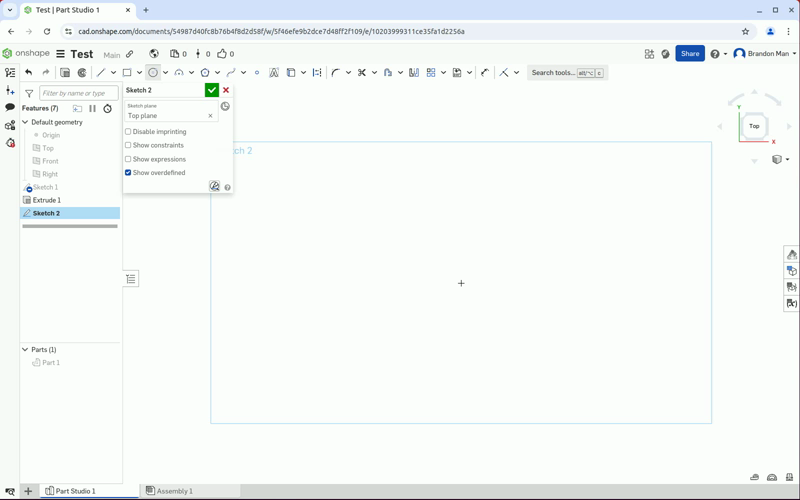
click(461, 282)
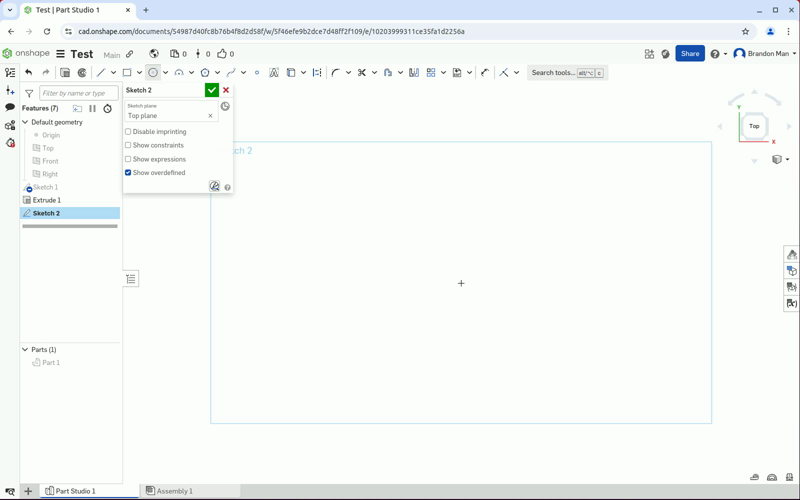
key_up(shift)
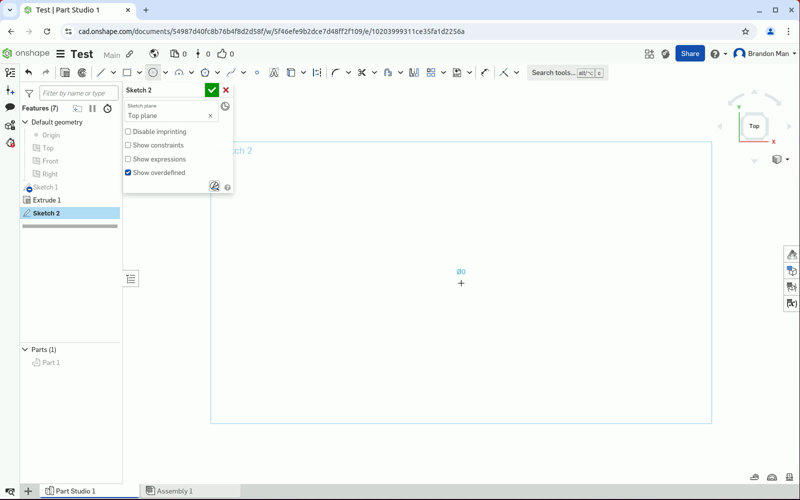
mouse_move(471, 282)
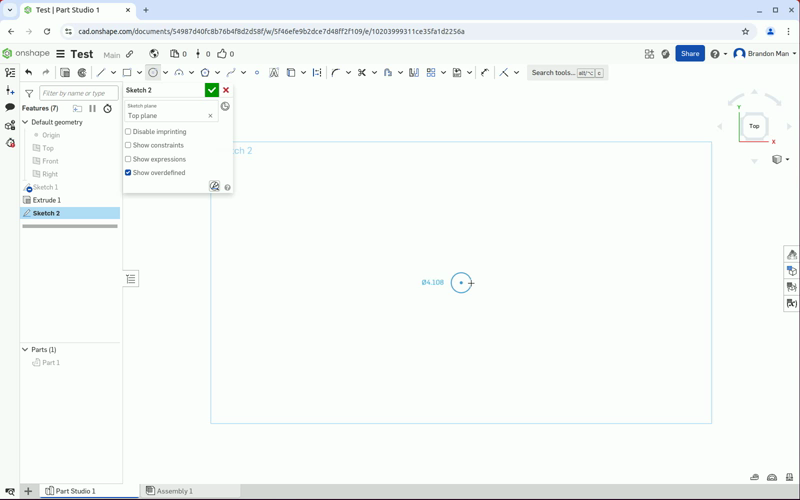
click(471, 282)
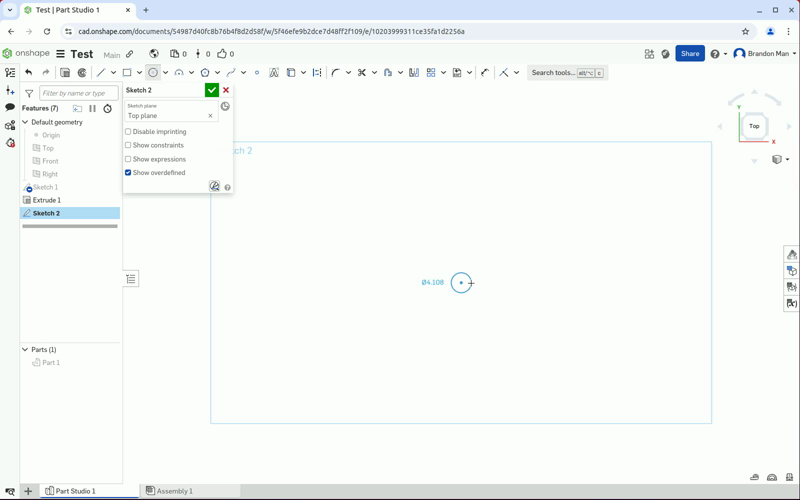
key(esc)
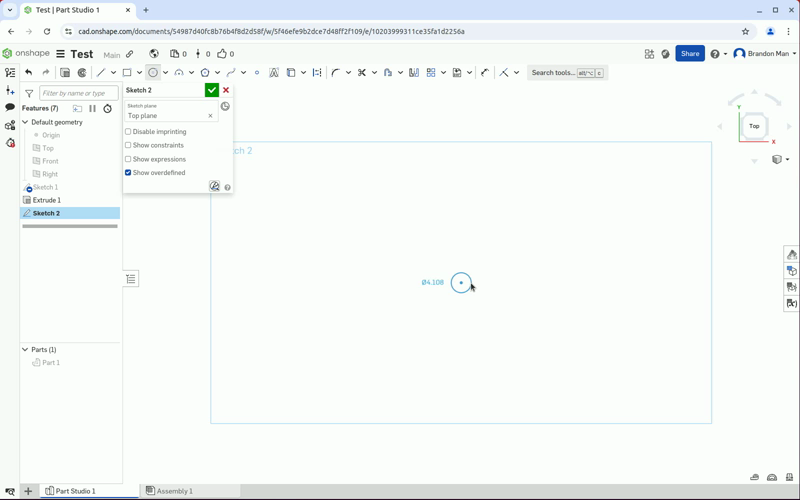
mouse_move(467, 288)
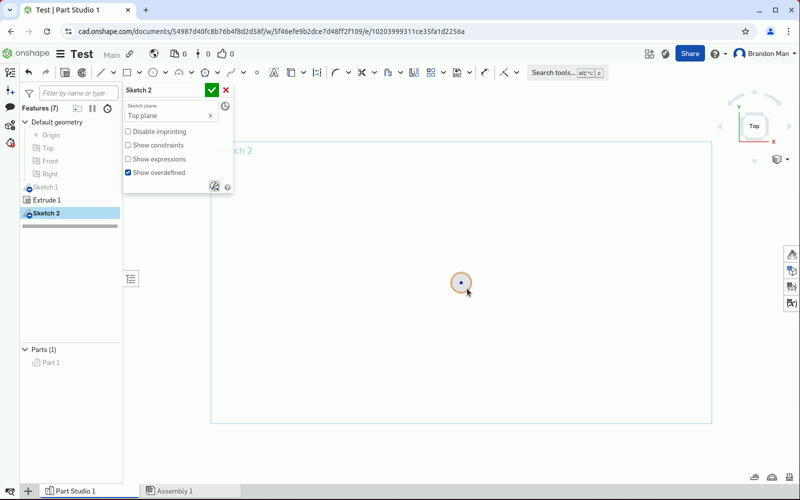
scroll(6)
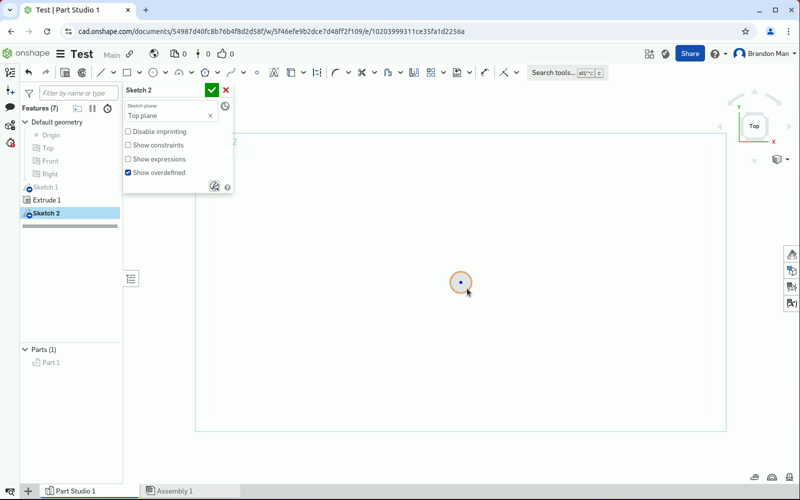
scroll(6)
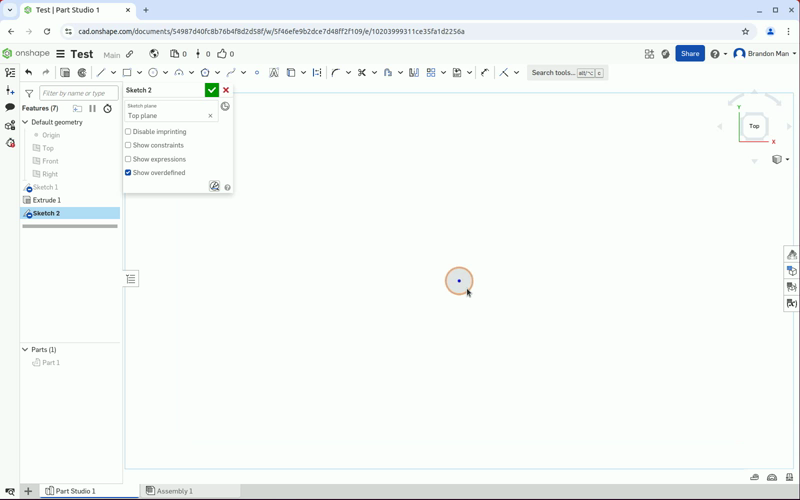
scroll(6)
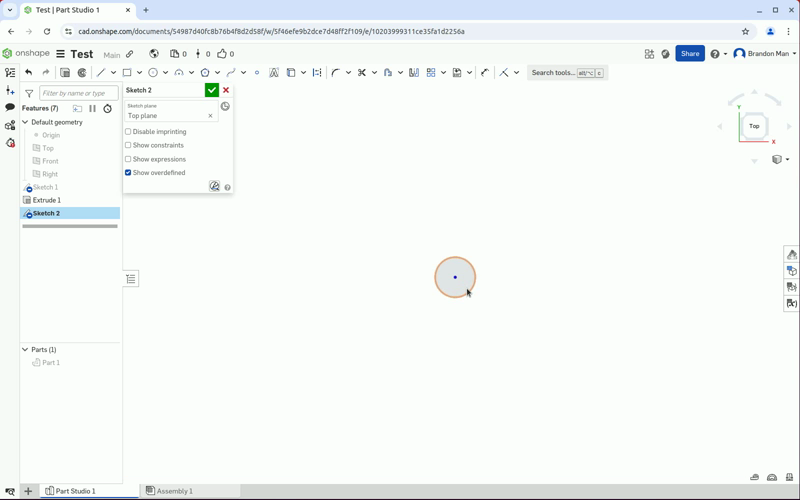
scroll(6)
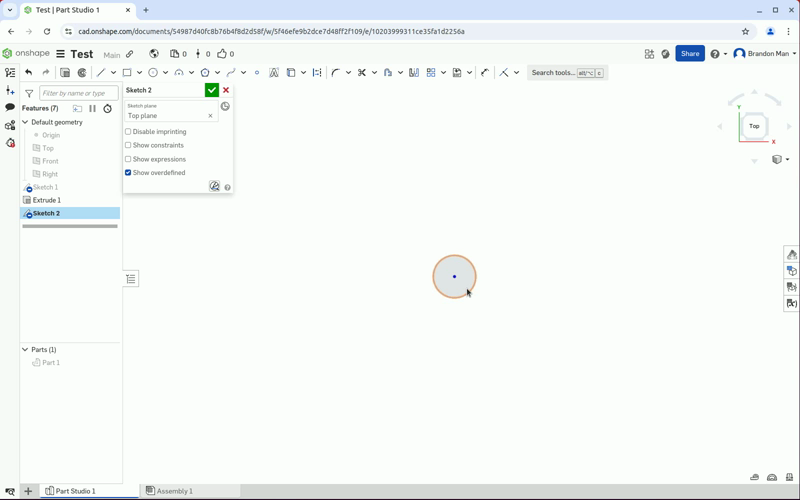
scroll(6)
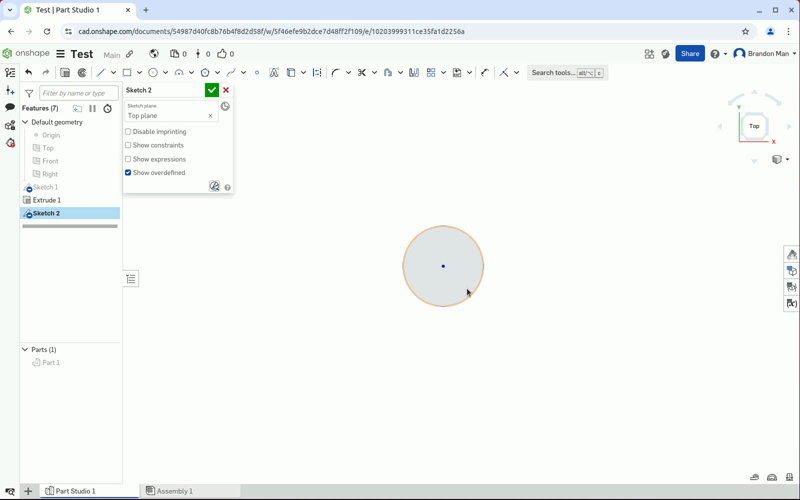
scroll(6)
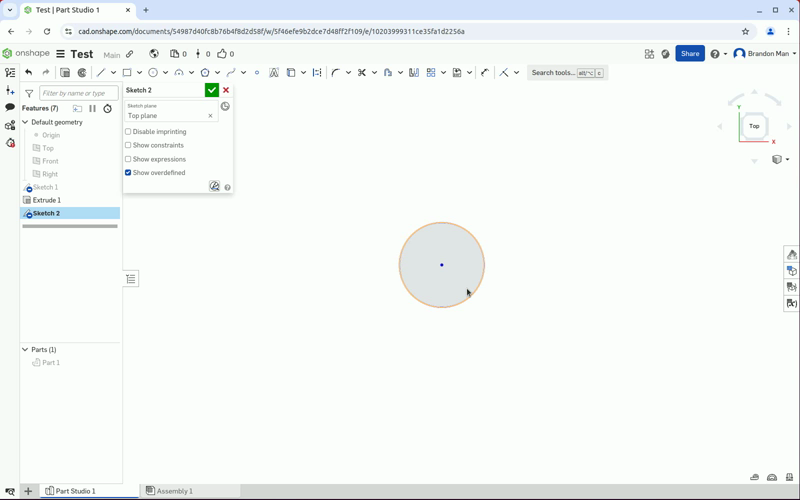
scroll(6)
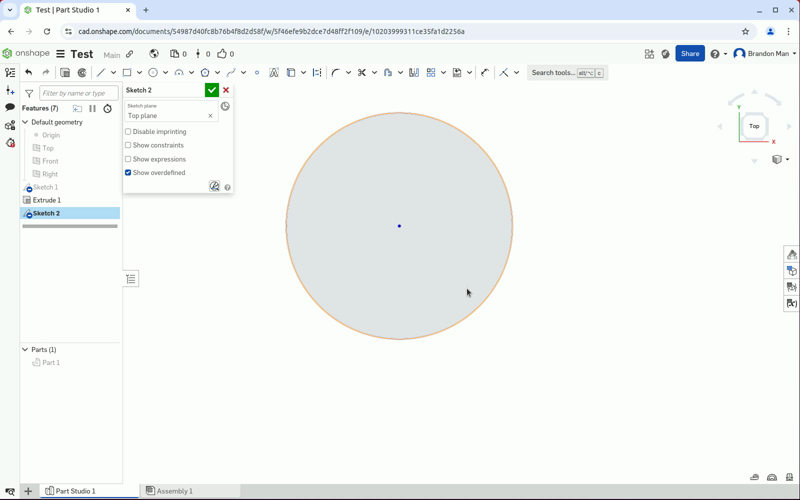
click(467, 288)
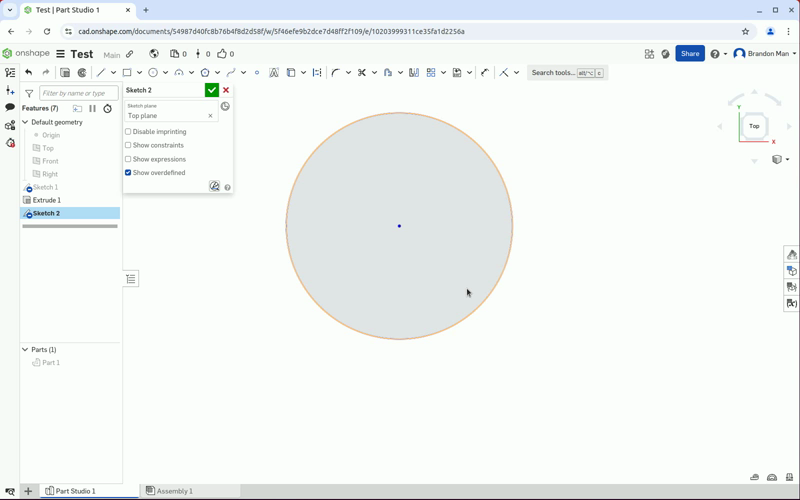
scroll(-6)
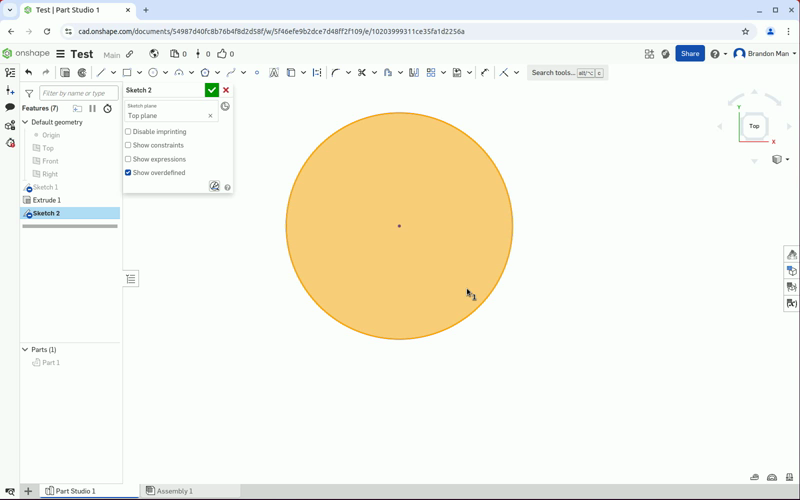
scroll(-6)
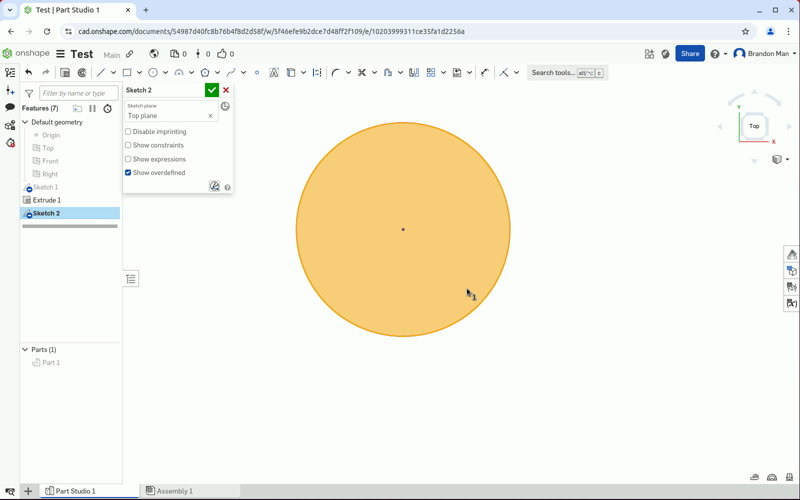
scroll(-6)
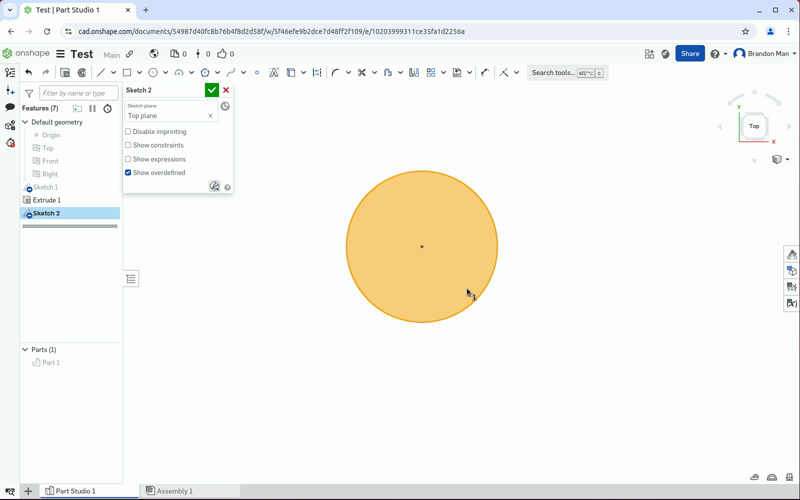
scroll(-6)
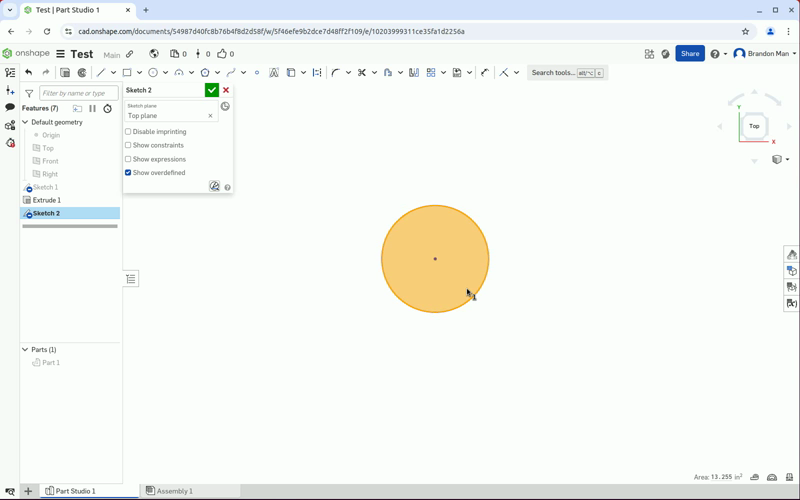
scroll(-6)
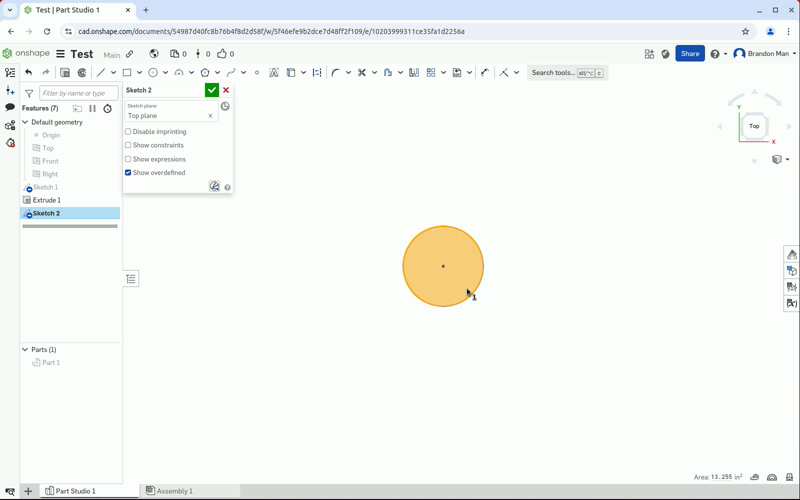
scroll(-6)
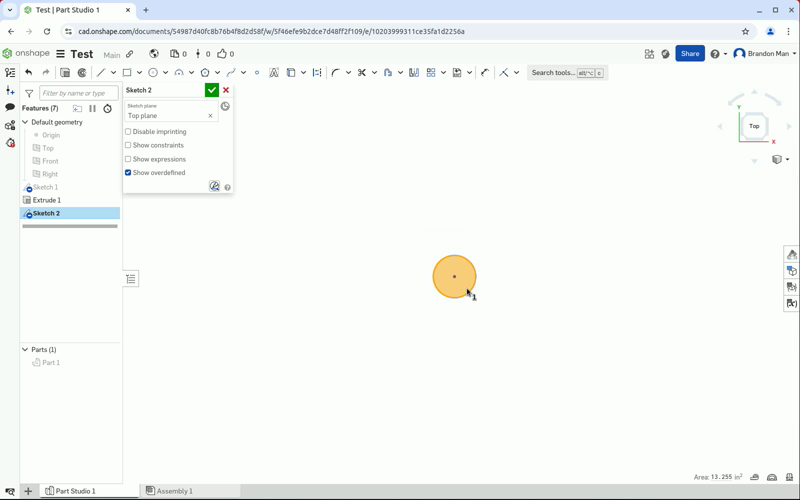
scroll(-6)
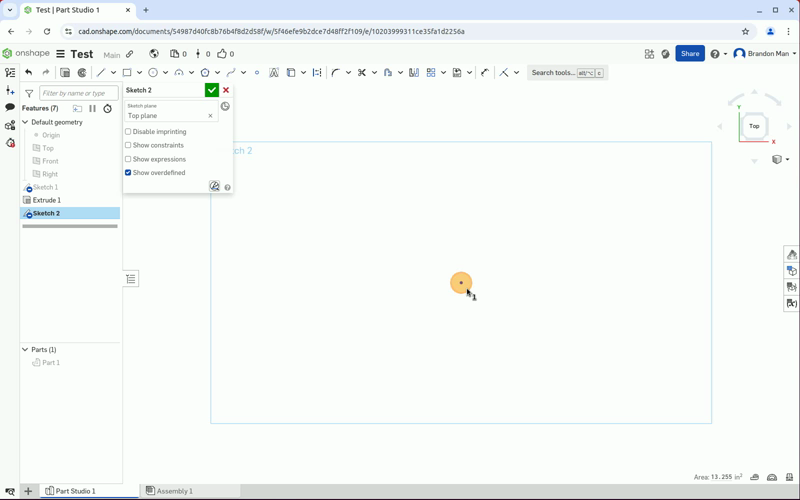
mouse_move(73, 352)
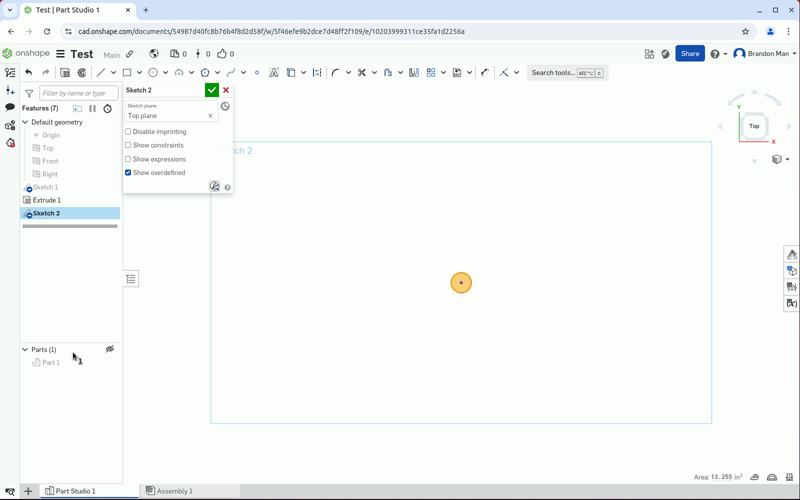
key(shift+y)
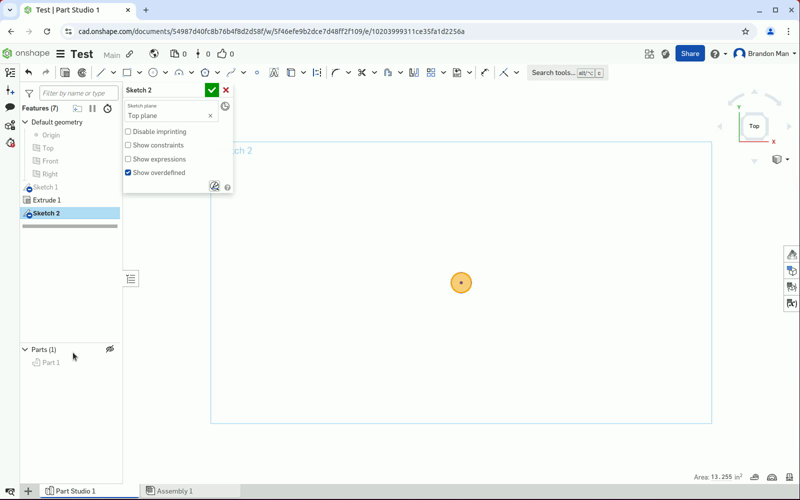
key(shift+e)
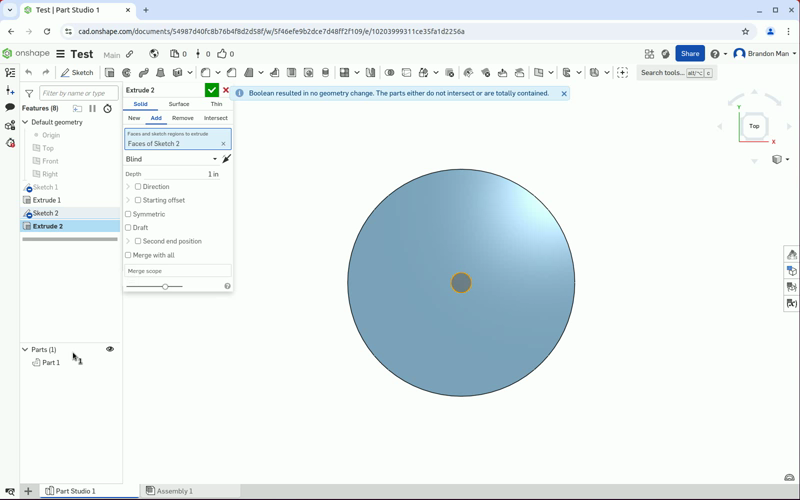
mouse_move(143, 106)
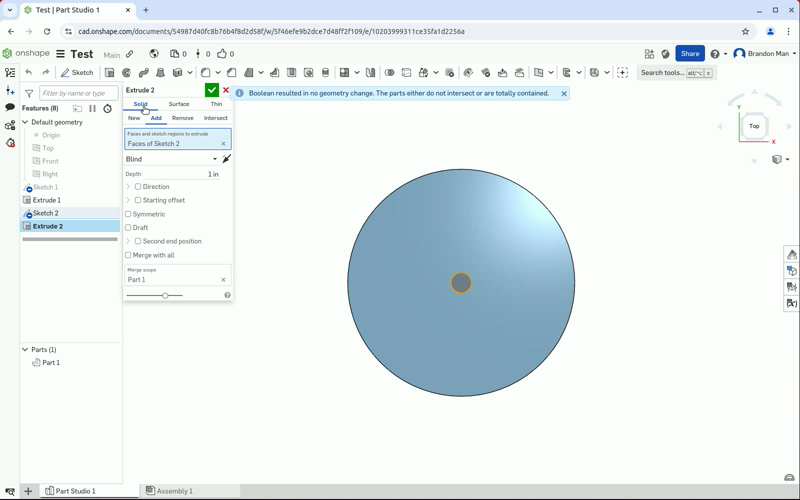
click(143, 106)
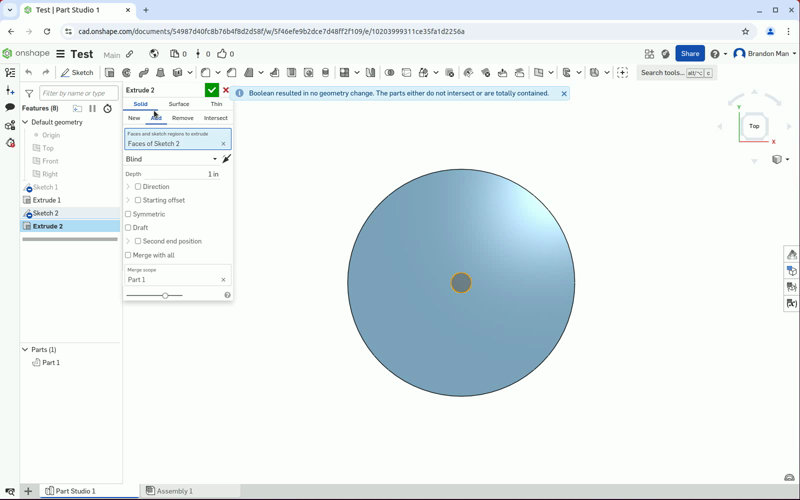
mouse_move(186, 120)
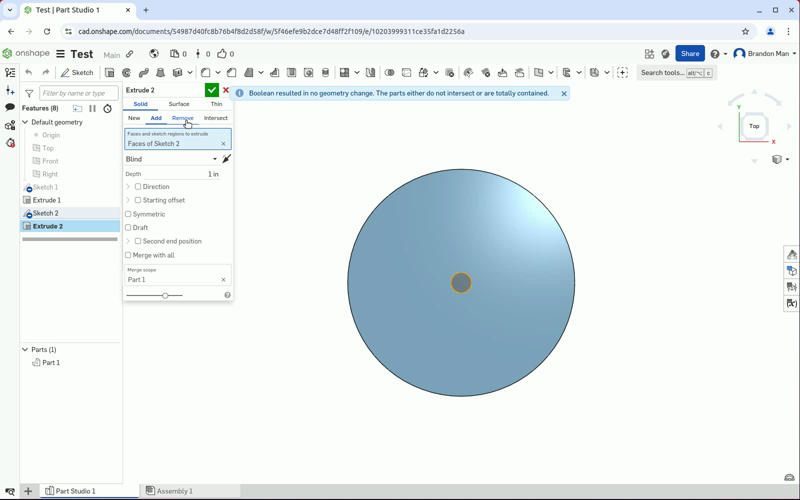
click(186, 120)
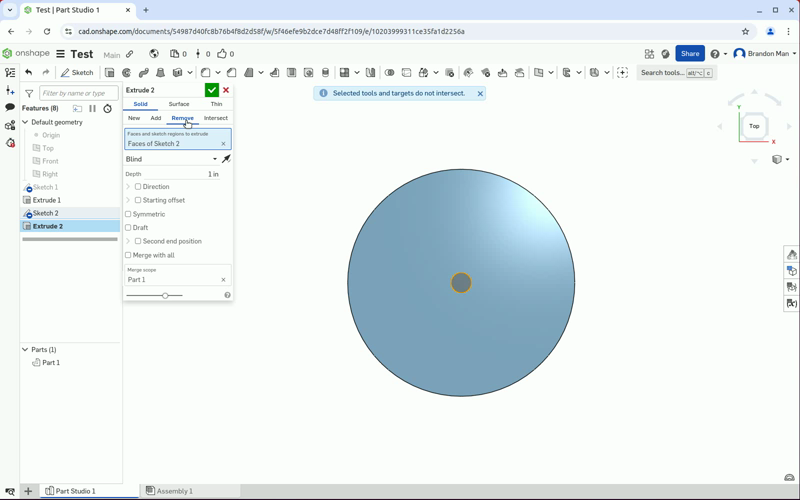
key(tab, 4)
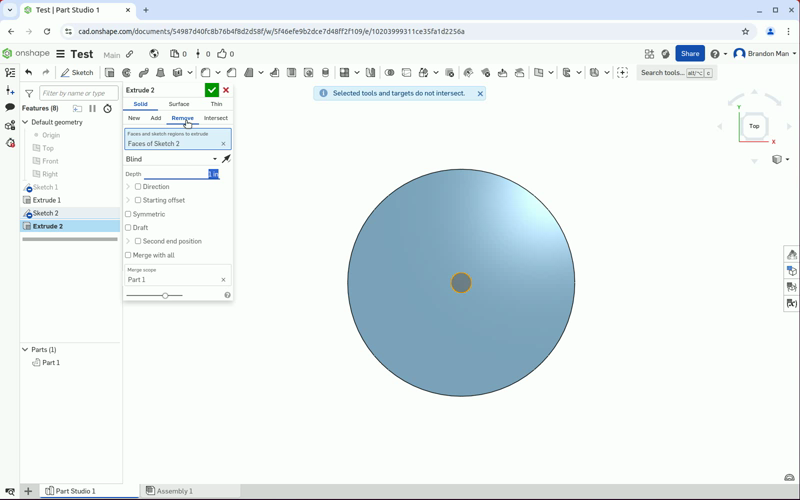
text(-30.57)
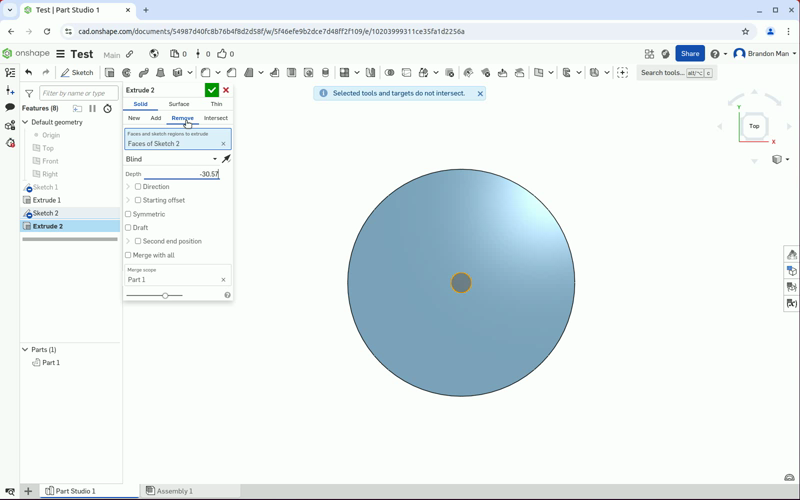
key(tab, 6)
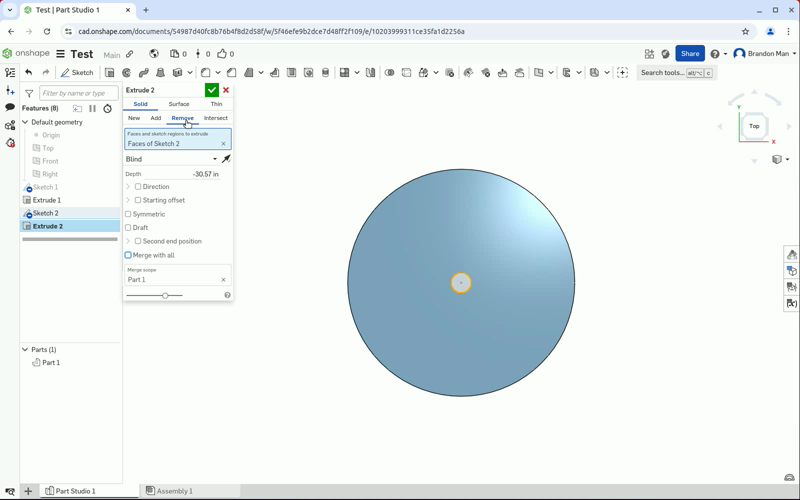
key(space)
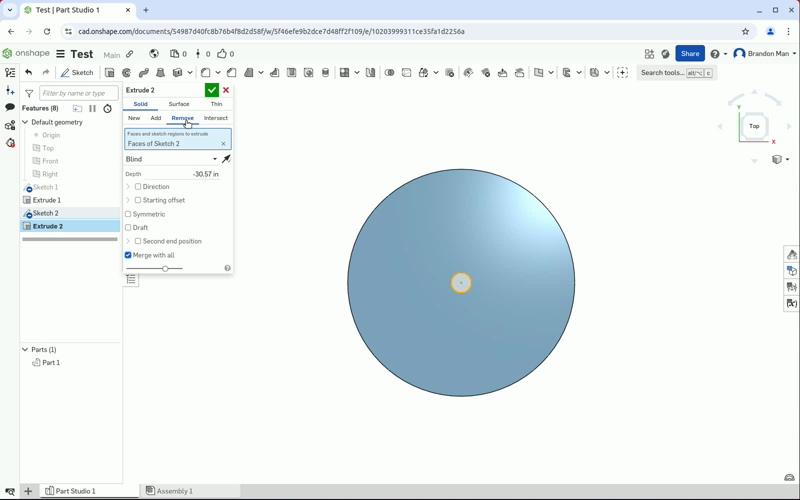
key(enter)
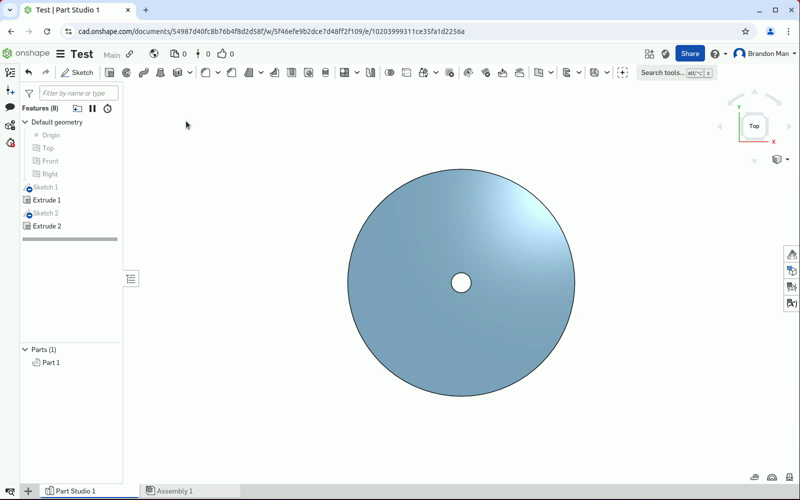
key(shift+h)
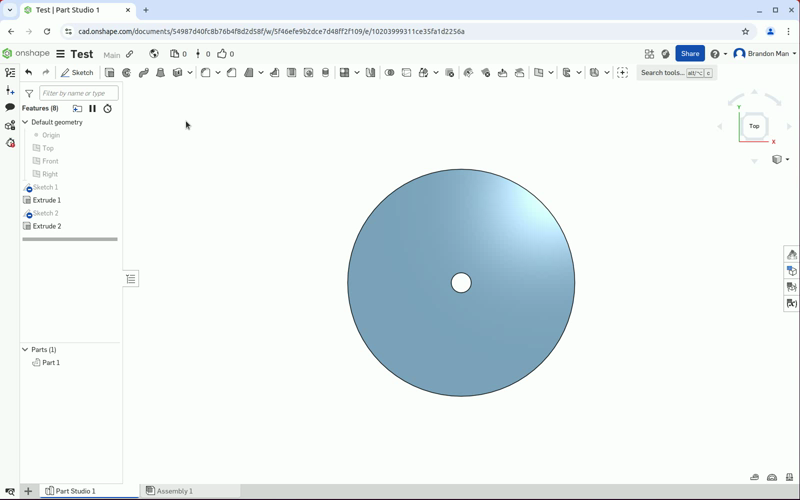
key(shift+h)
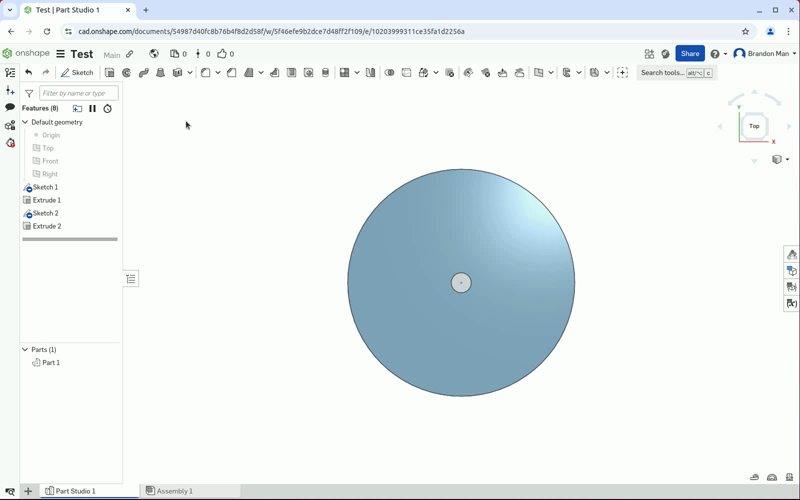
key(shift+7)
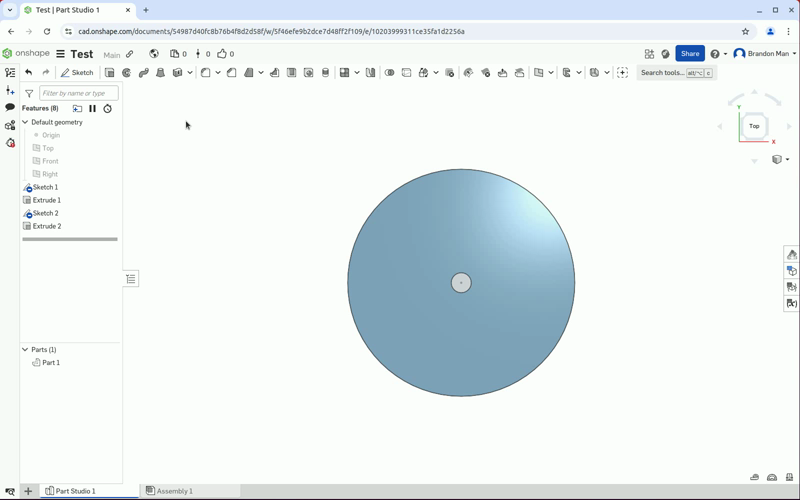
key(up, 3)
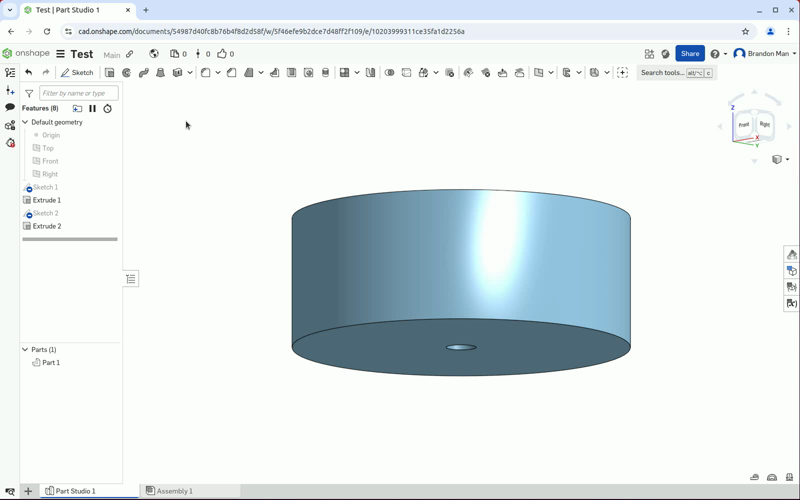
key(left, 3)
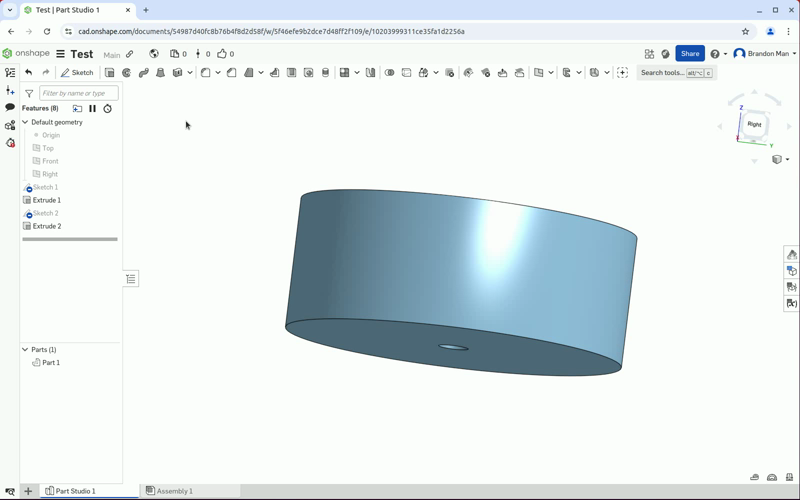
key(right, 3)
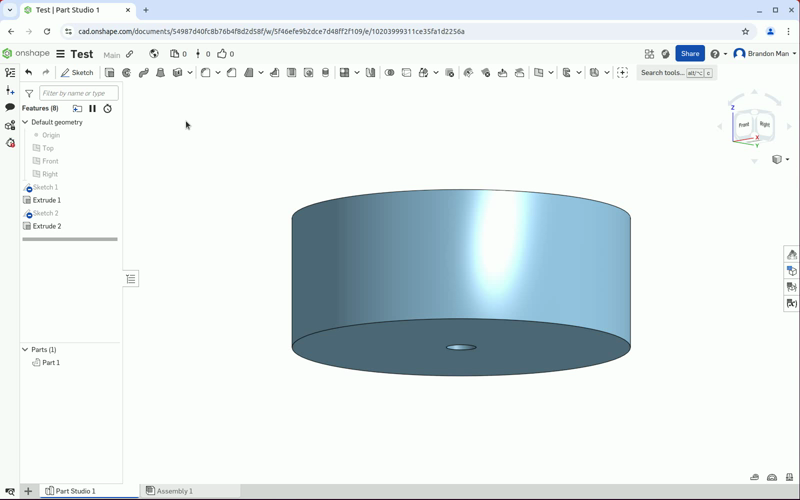
key(down, 3)
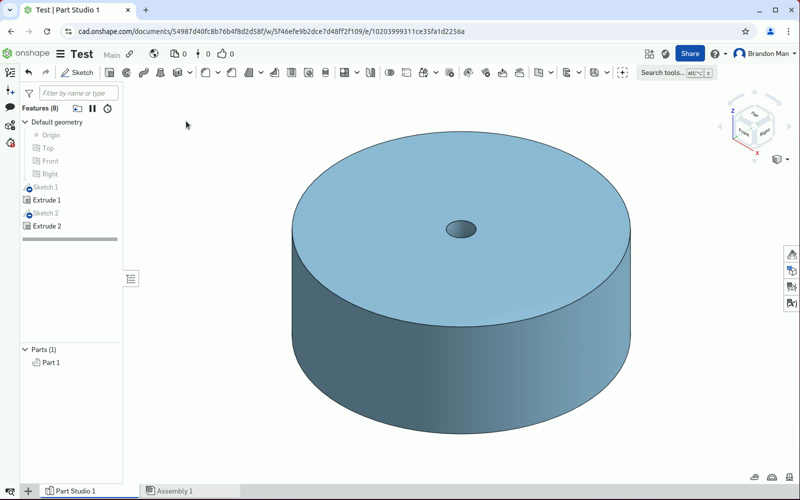
mouse_move(73, 189)
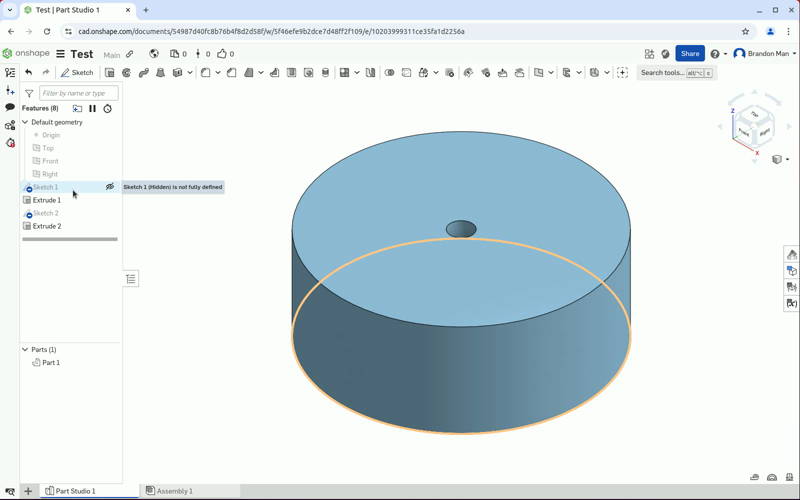
click(73, 189)